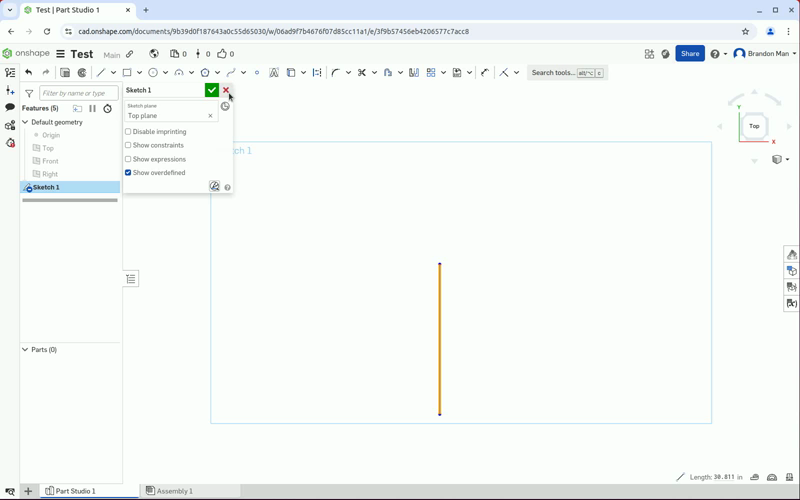
key(shift+h)
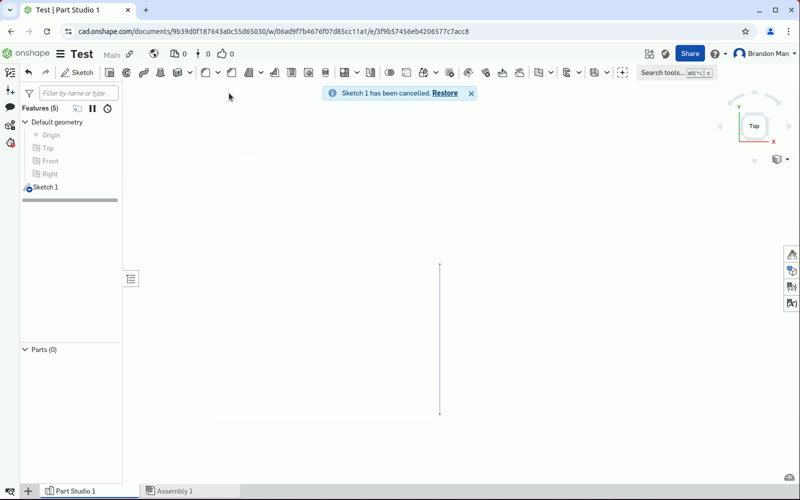
key(shift+s)
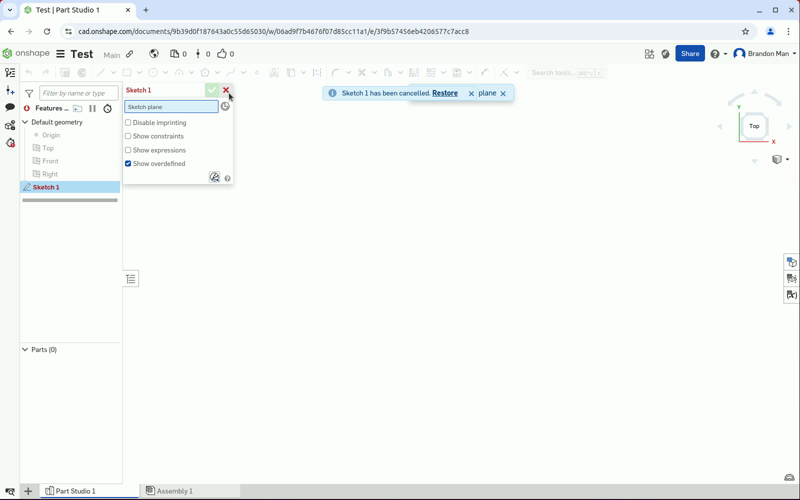
mouse_move(73, 150)
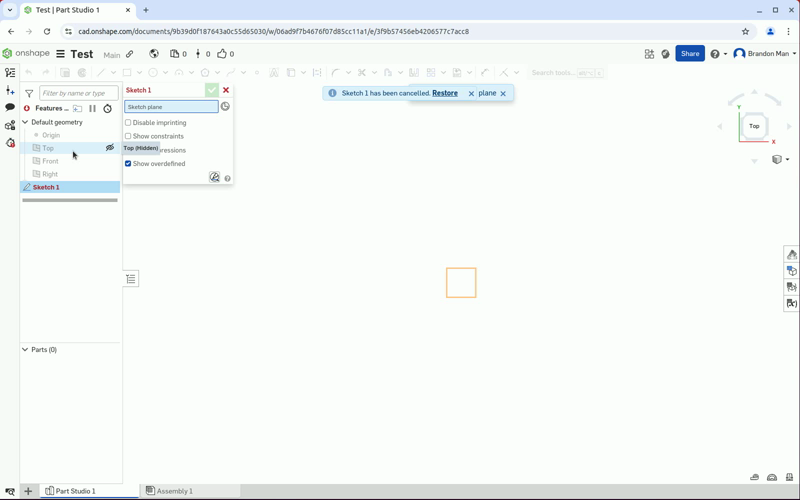
click(73, 150)
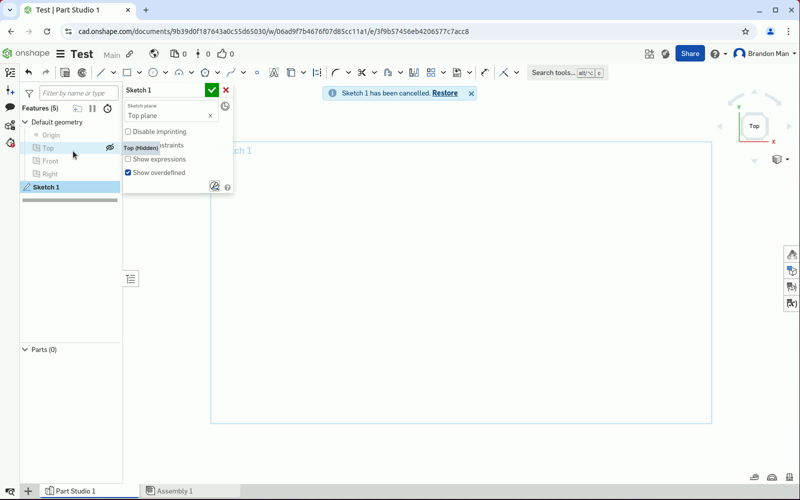
mouse_move(73, 352)
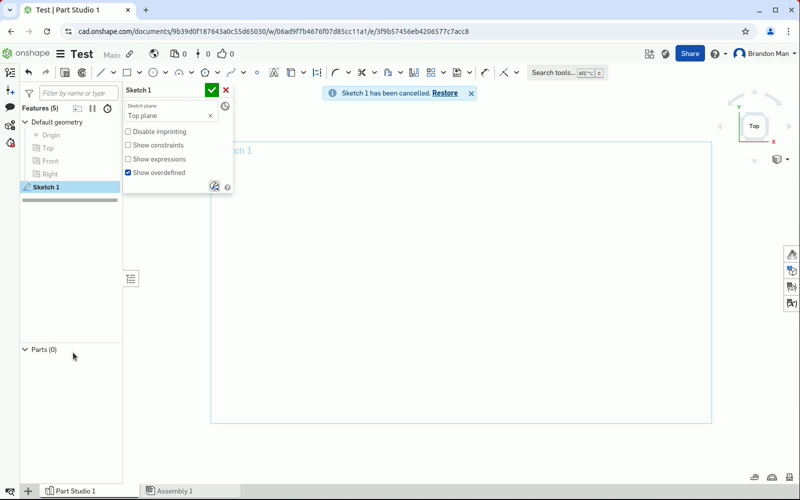
key(y)
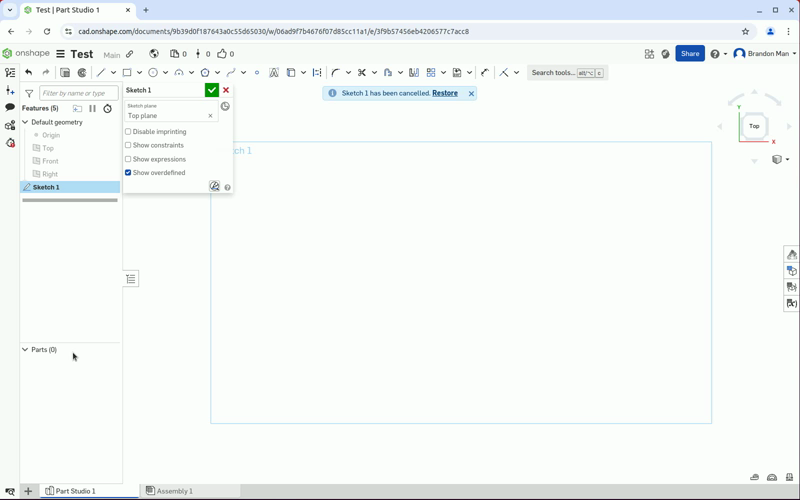
key(c)
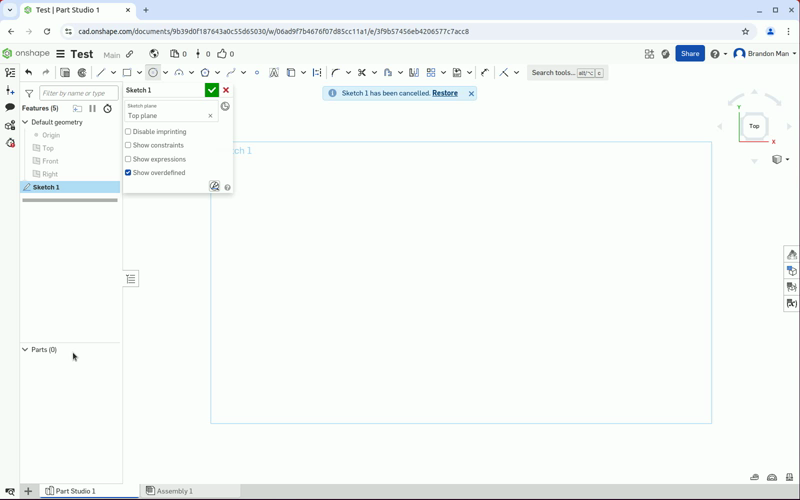
key_down(shift)
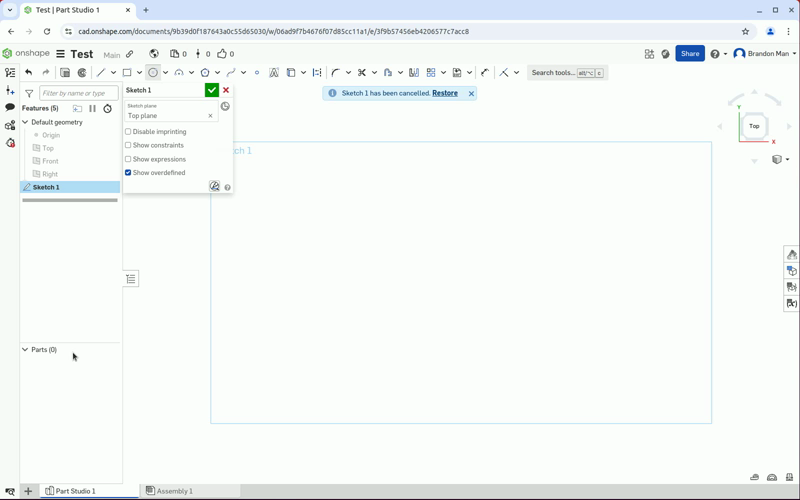
mouse_move(461, 223)
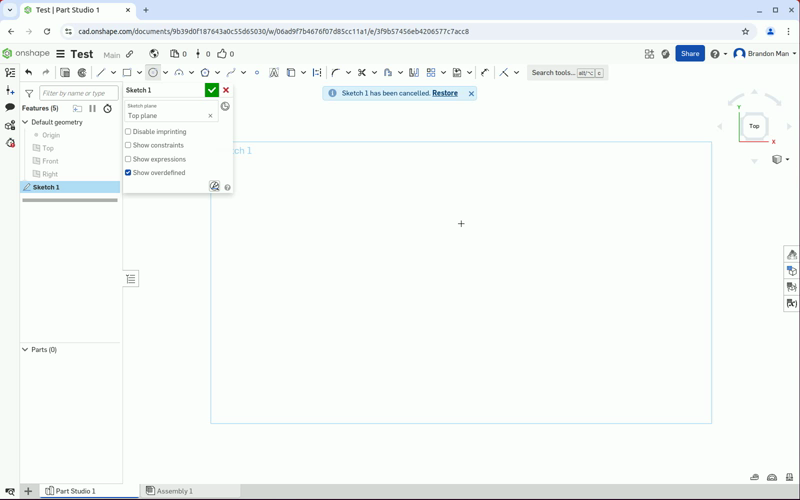
click(461, 223)
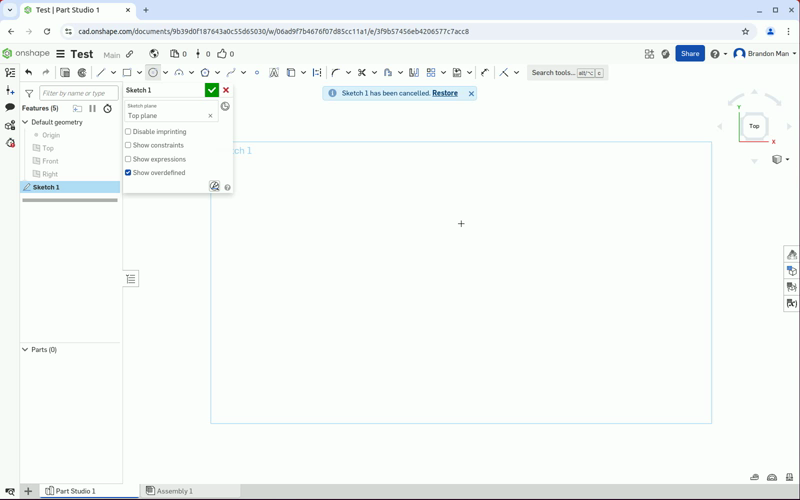
key_up(shift)
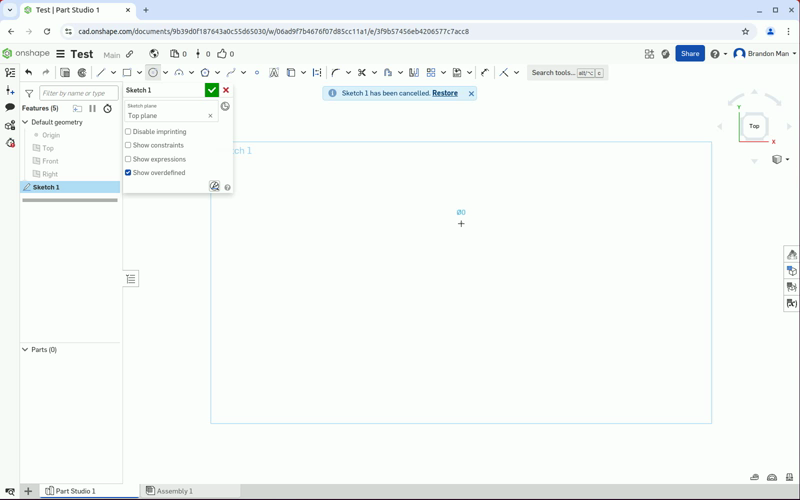
mouse_move(514, 223)
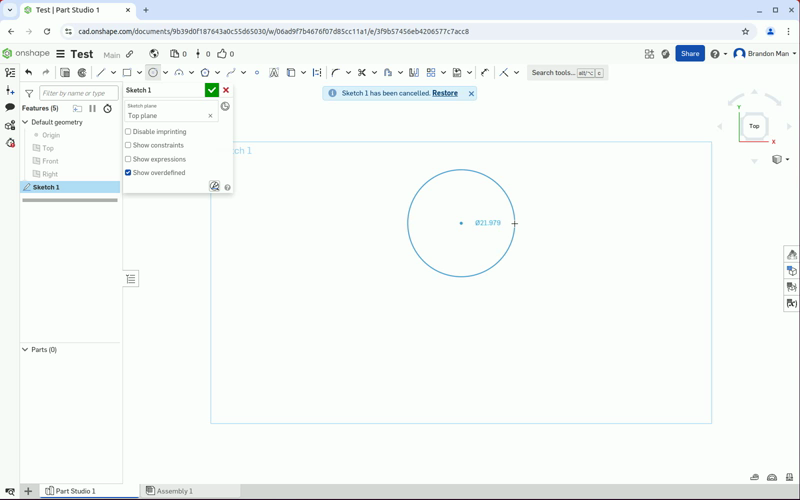
click(514, 223)
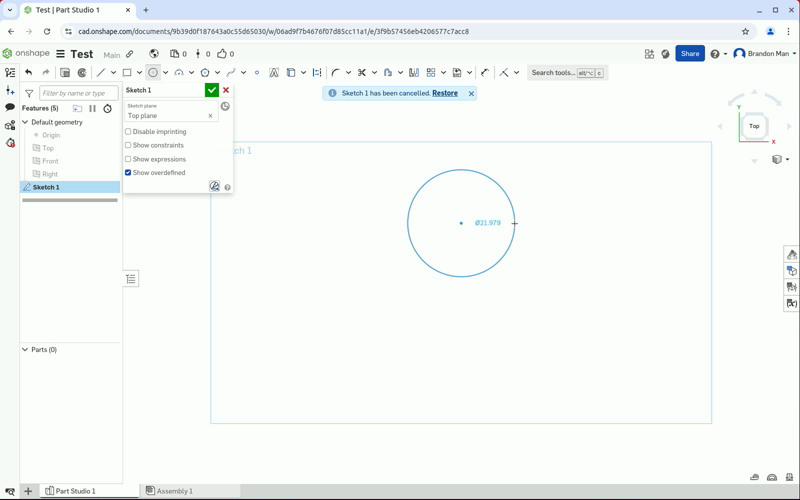
key(esc)
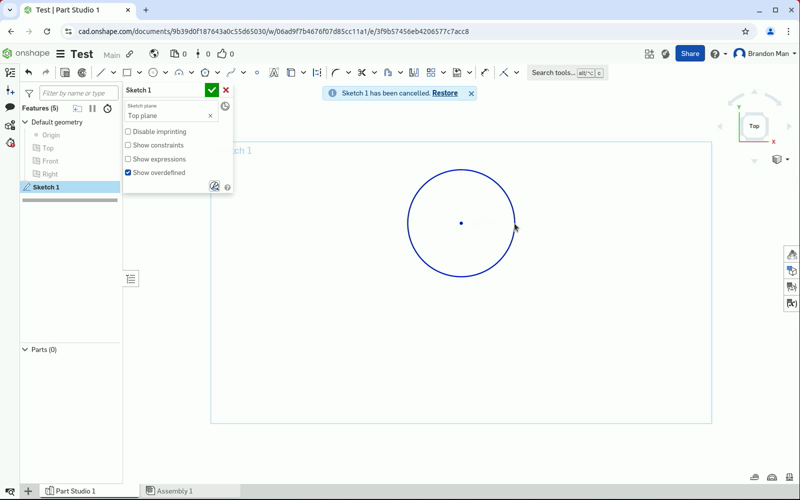
mouse_move(467, 179)
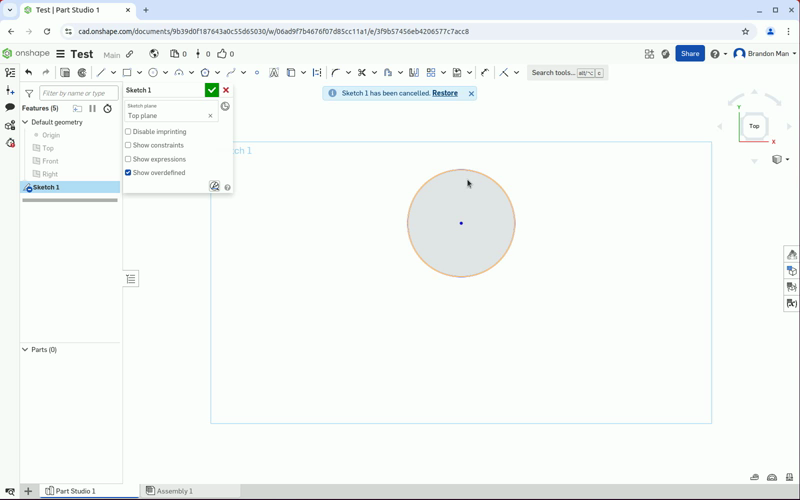
click(467, 179)
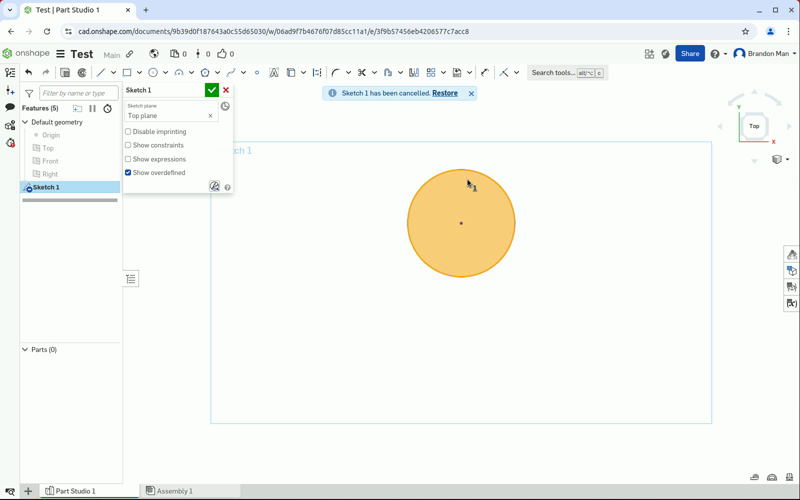
mouse_move(73, 352)
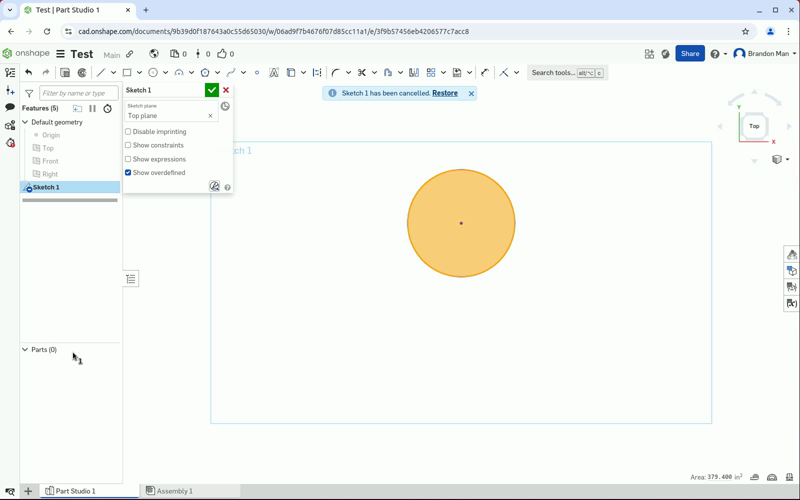
key(shift+y)
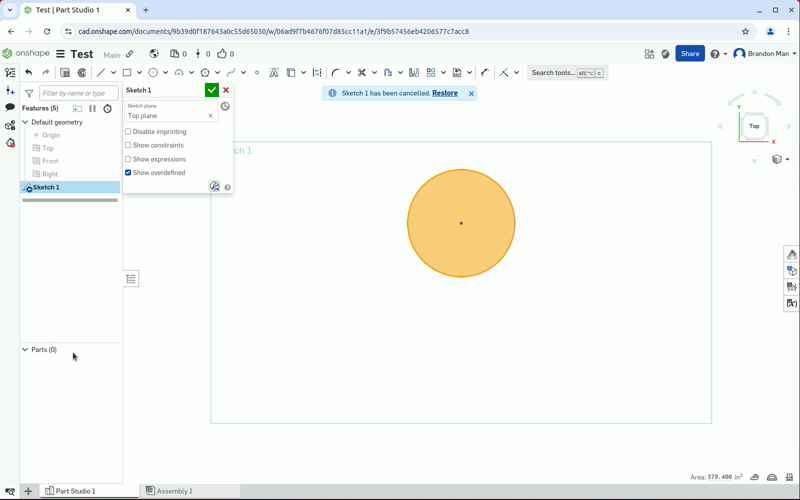
key(shift+e)
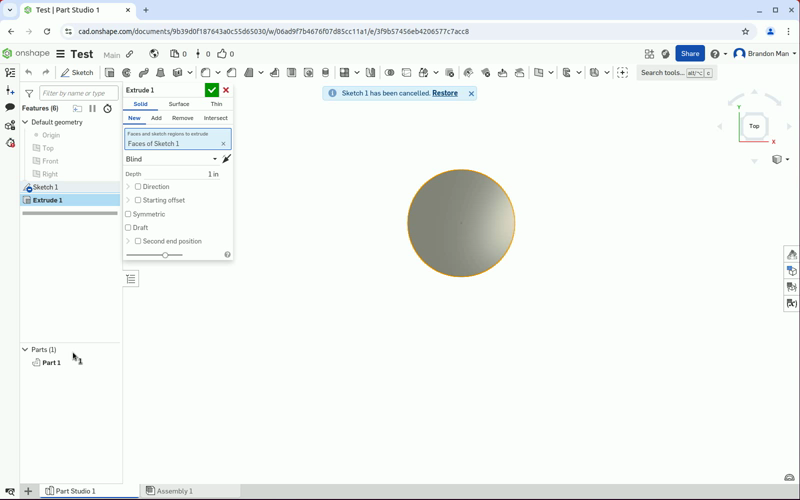
mouse_move(143, 106)
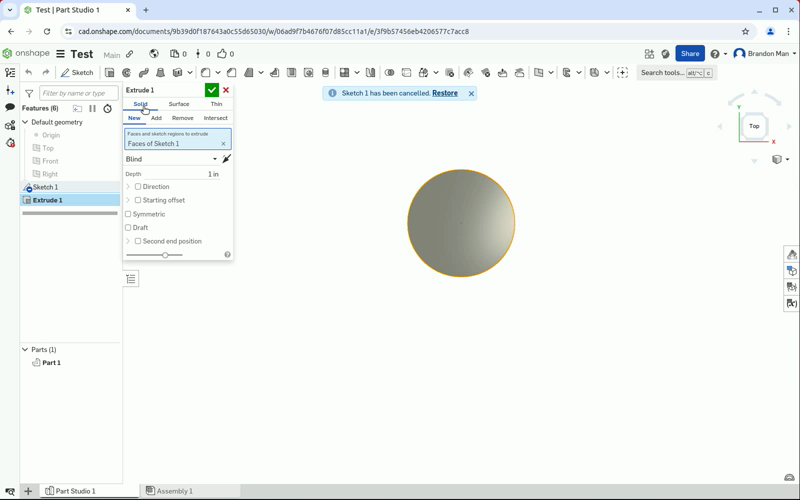
click(143, 106)
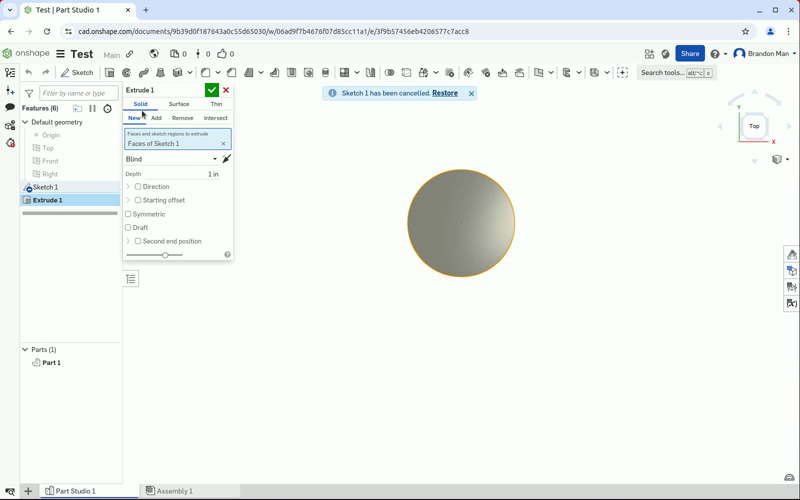
mouse_move(137, 120)
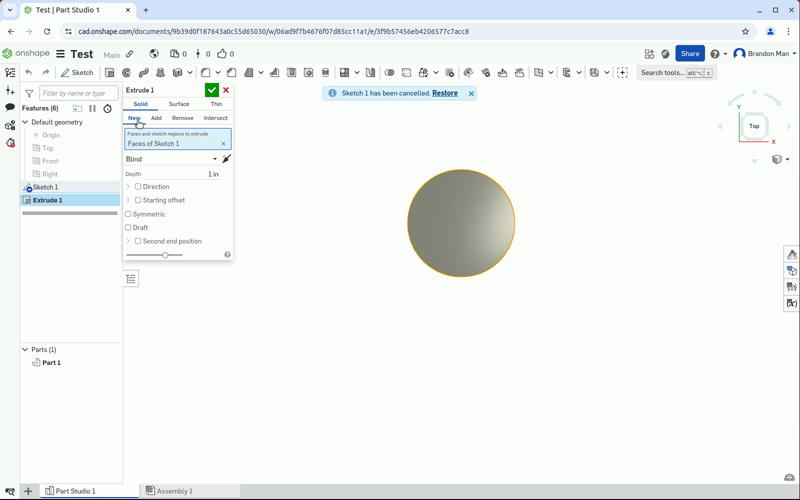
click(137, 120)
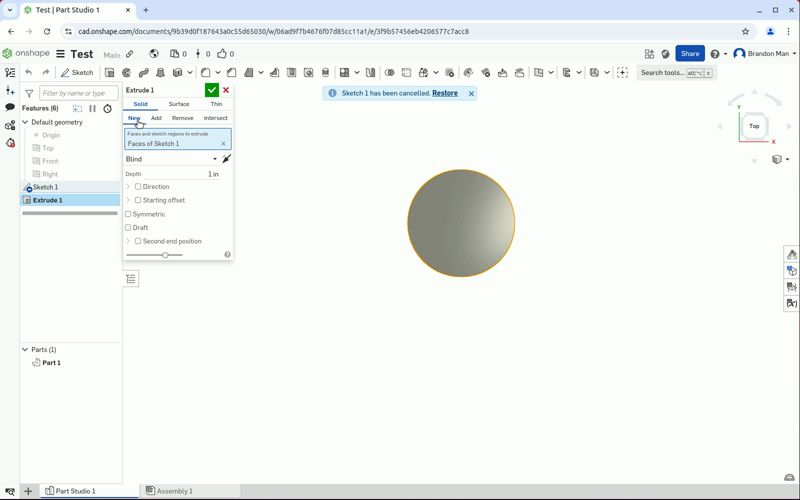
key(tab, 4)
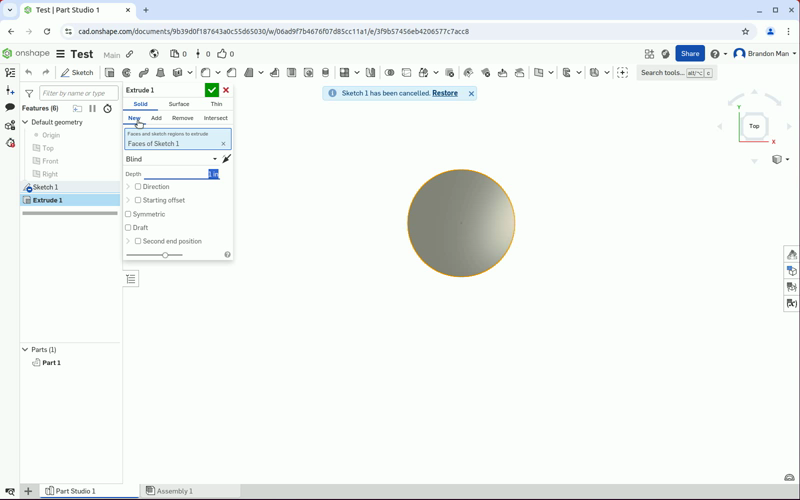
text(16.85)
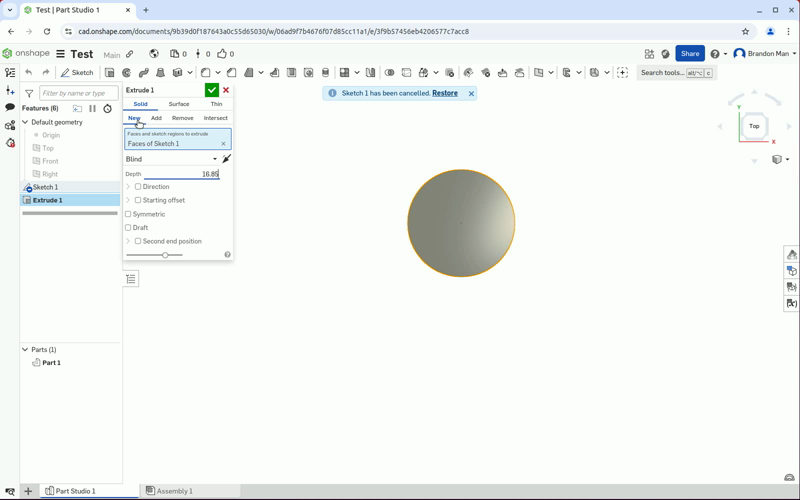
key(enter)
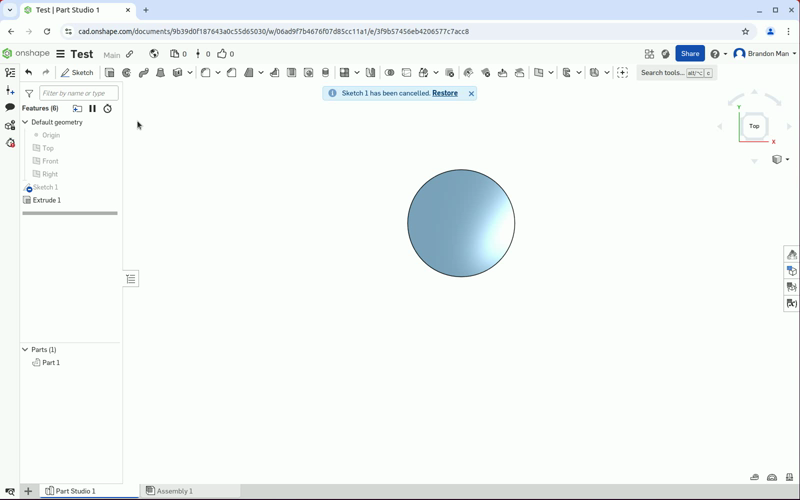
key(shift+h)
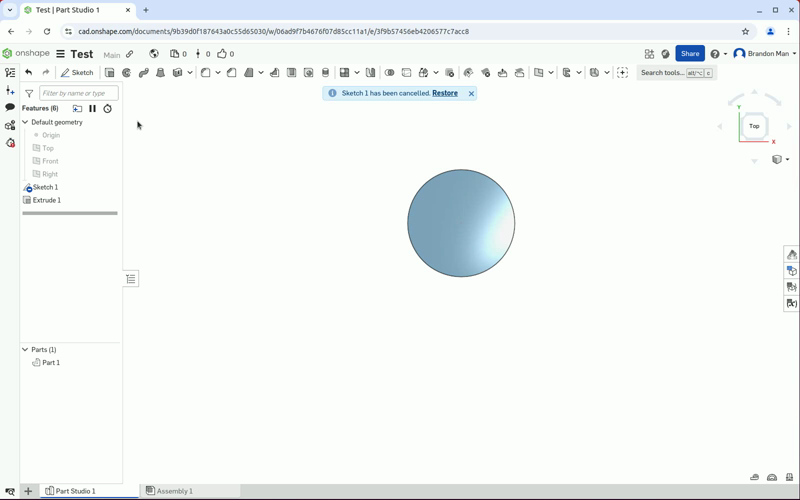
key(shift+h)
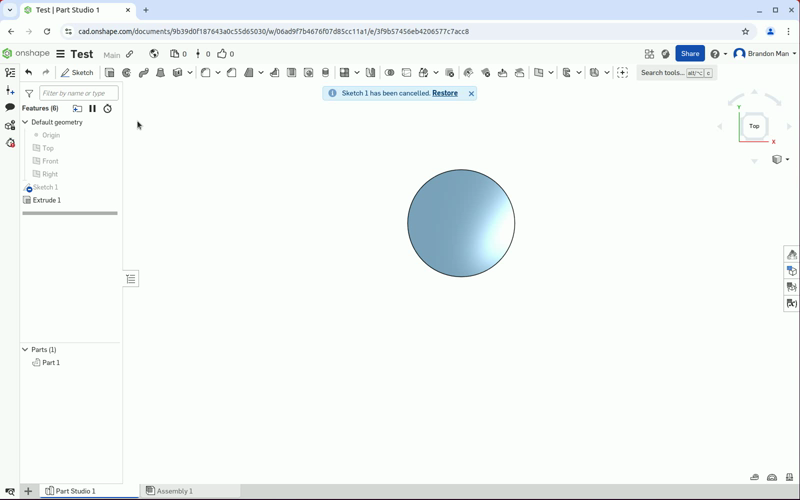
mouse_move(73, 189)
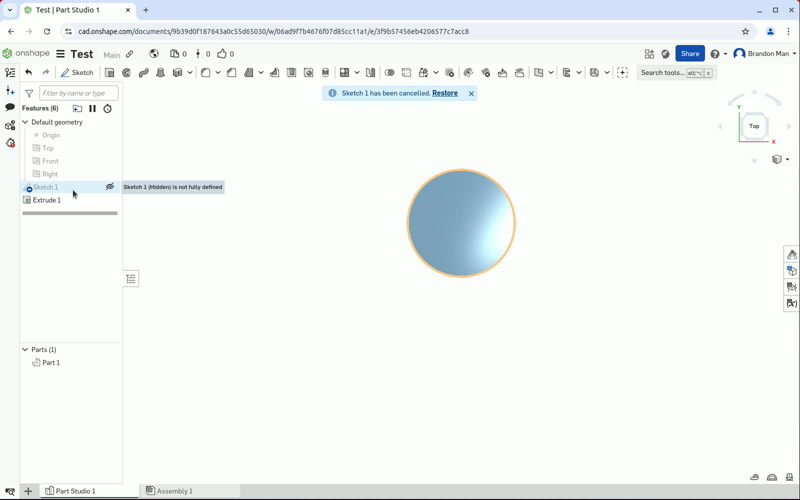
click(73, 189)
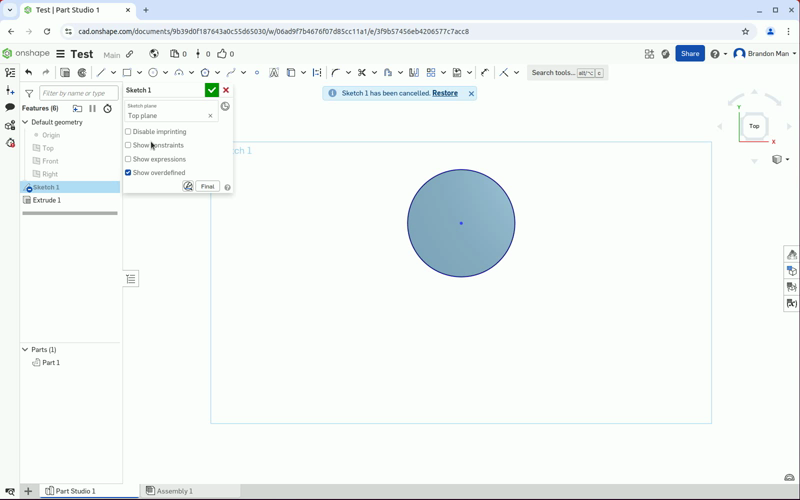
mouse_move(229, 92)
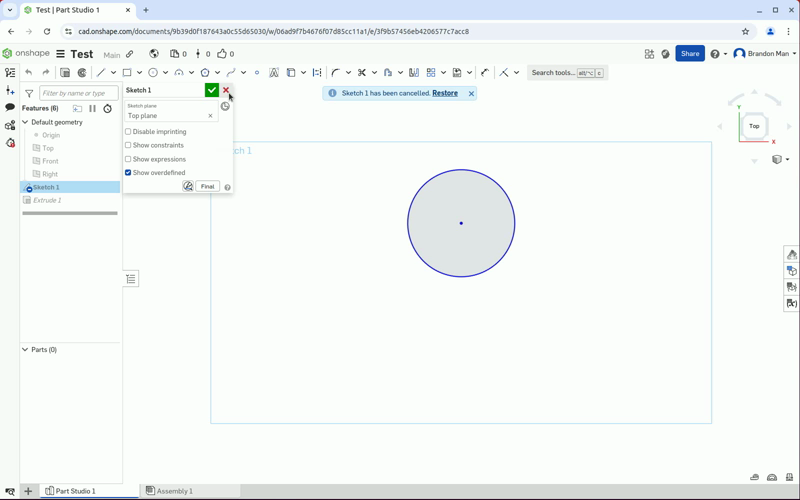
click(229, 92)
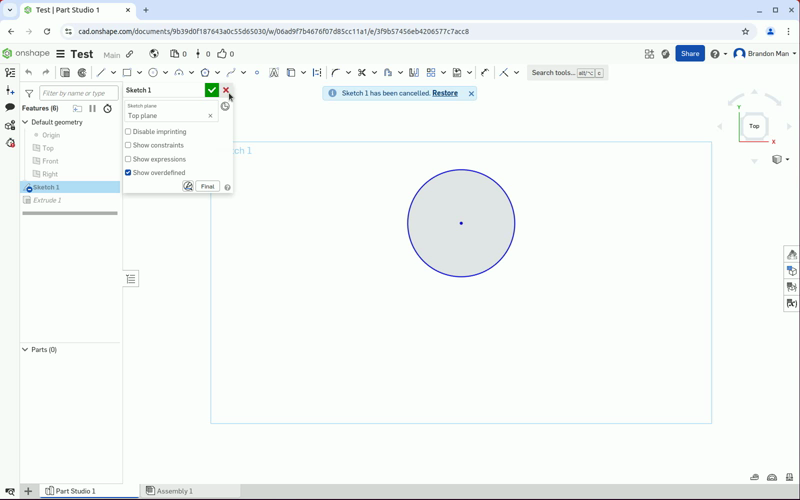
key(shift+s)
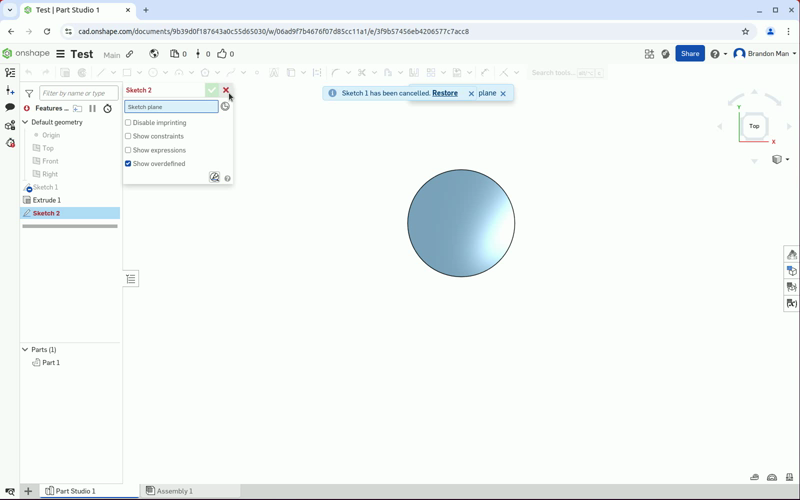
mouse_move(73, 150)
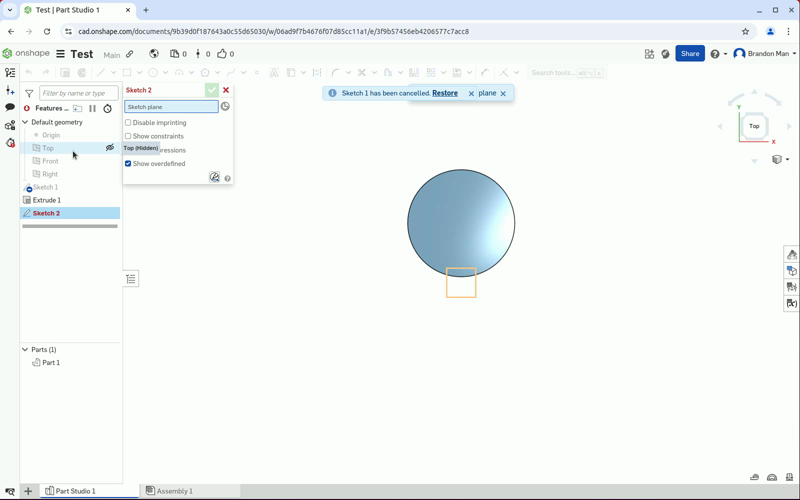
click(73, 150)
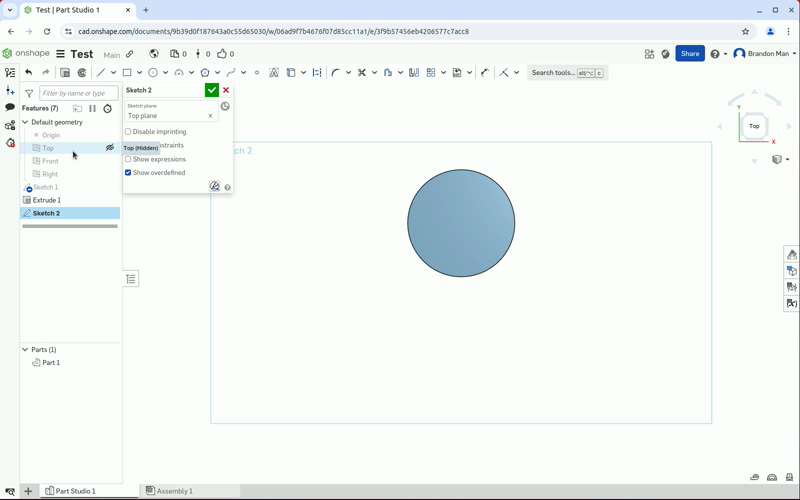
mouse_move(73, 352)
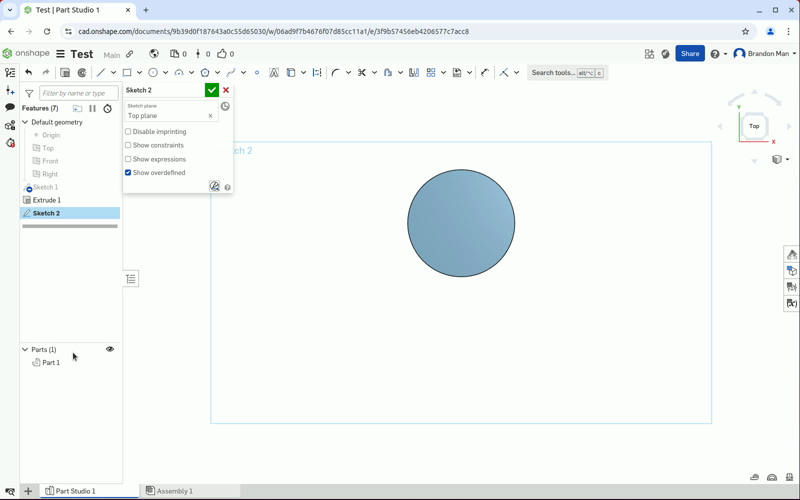
key(y)
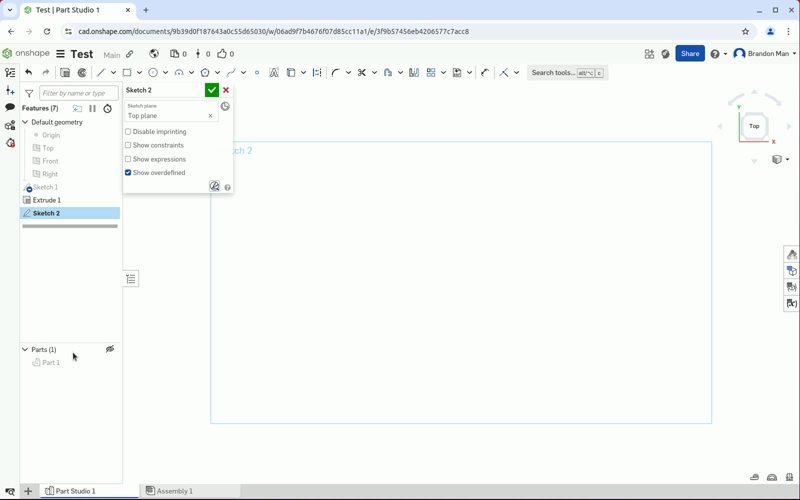
key(c)
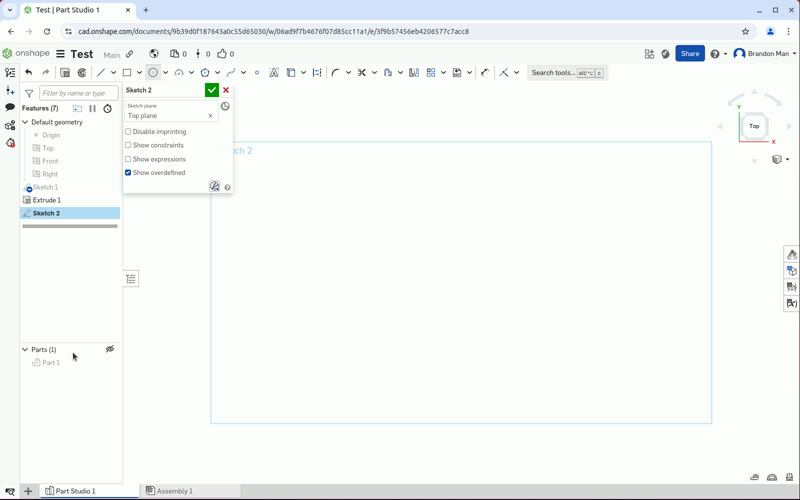
key_down(shift)
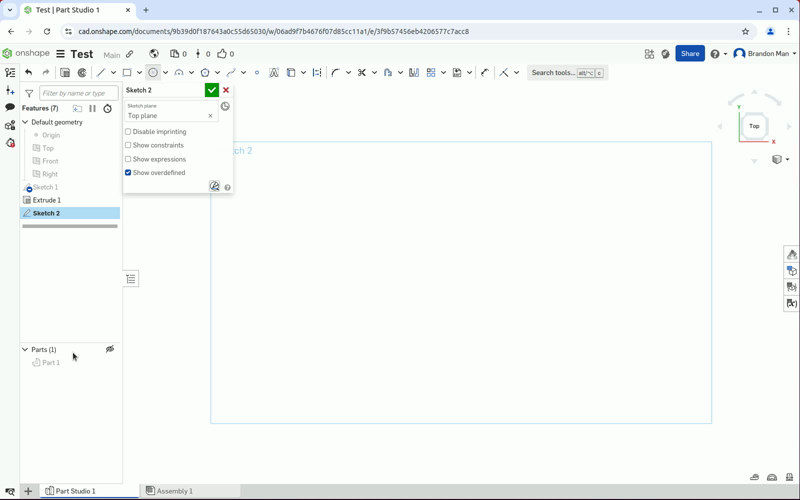
mouse_move(461, 342)
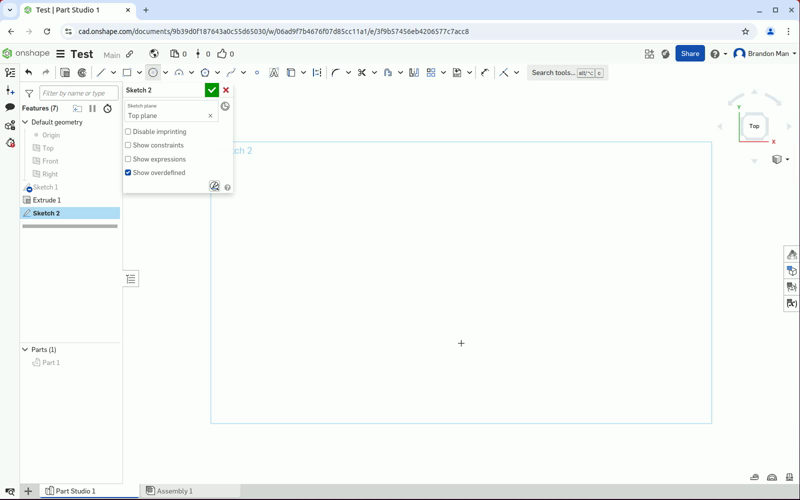
click(461, 342)
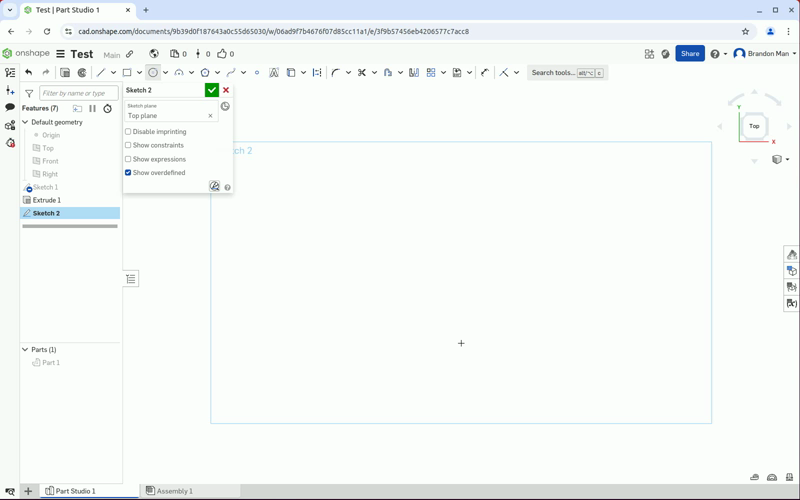
key_up(shift)
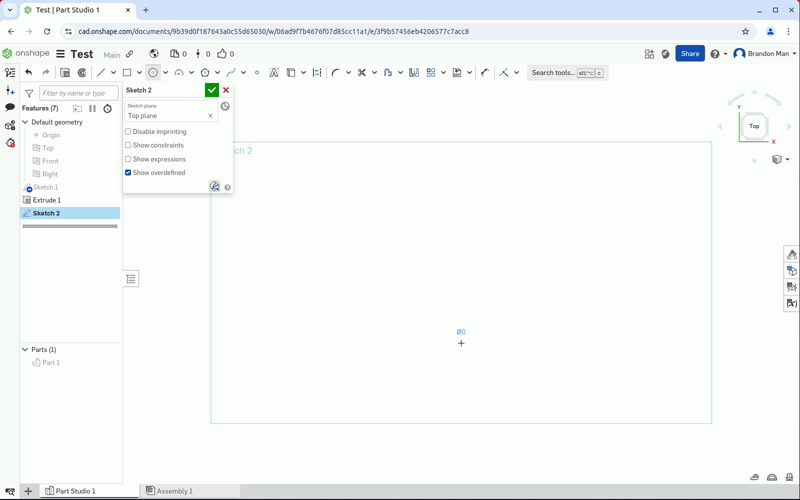
mouse_move(514, 342)
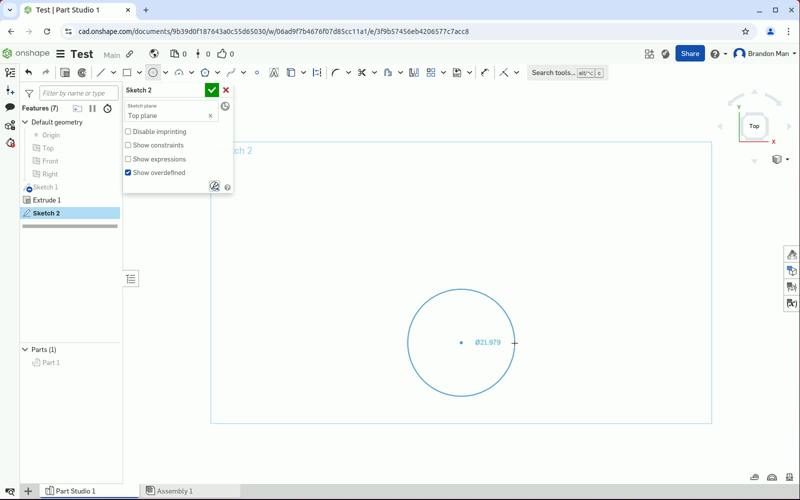
click(514, 342)
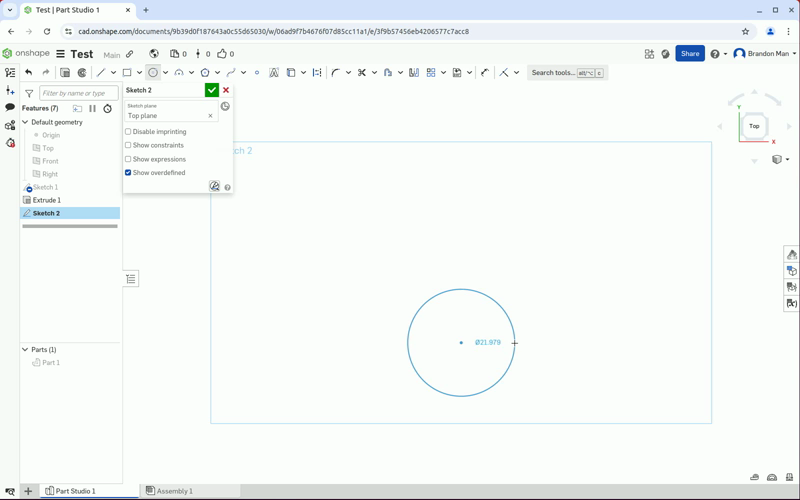
key(esc)
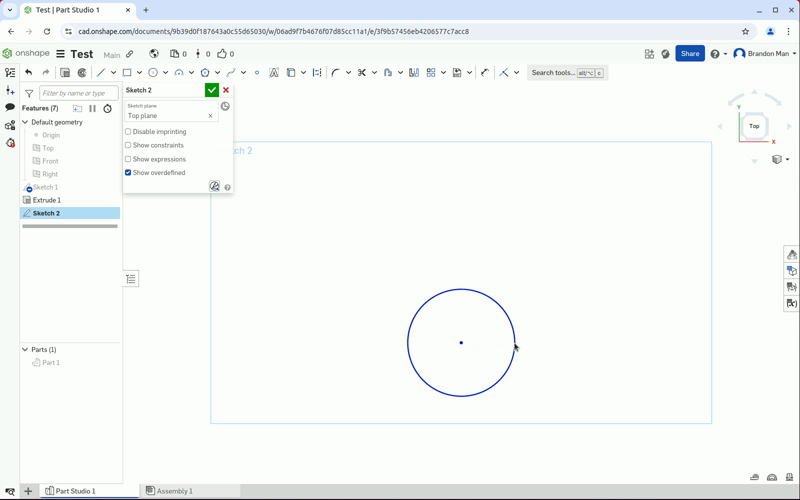
mouse_move(465, 309)
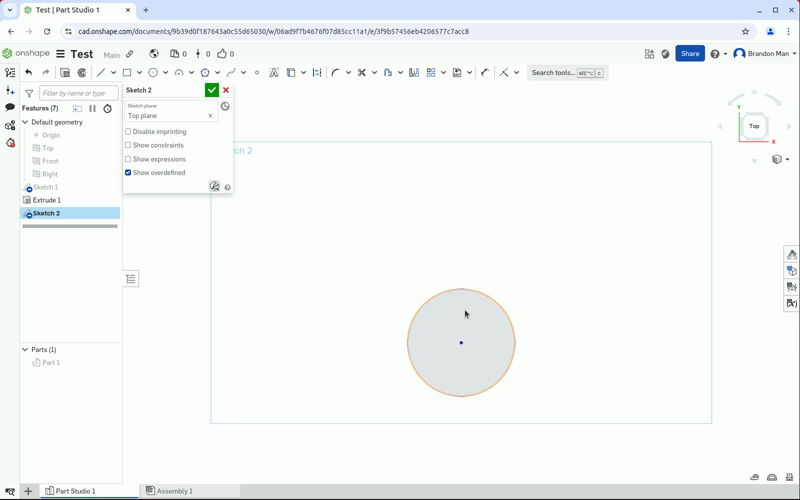
click(465, 309)
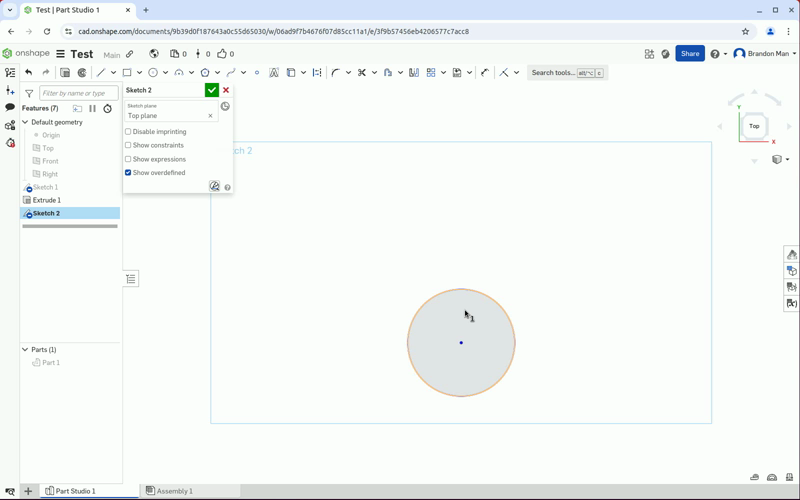
mouse_move(73, 352)
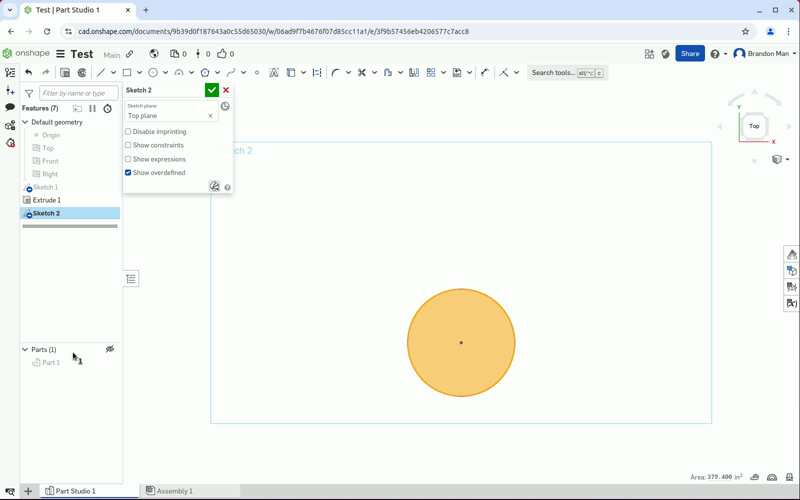
key(shift+y)
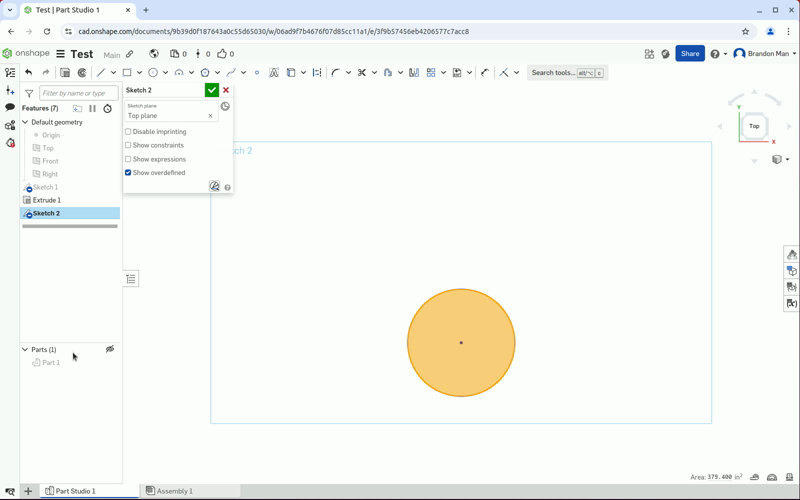
key(shift+e)
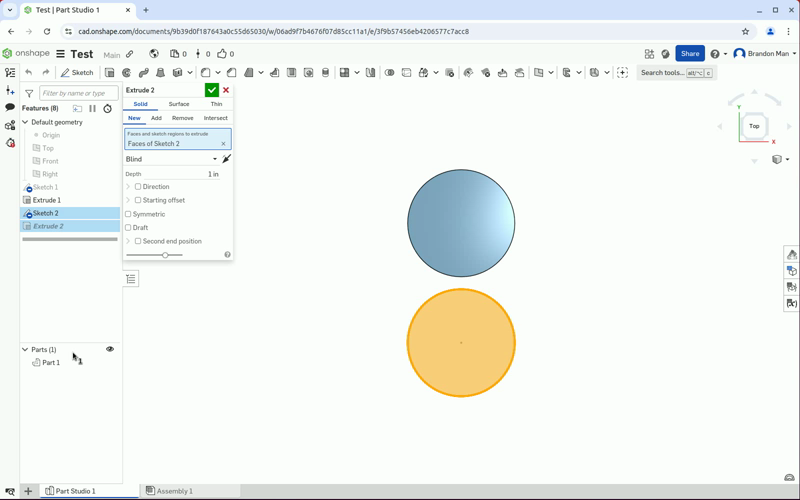
mouse_move(143, 106)
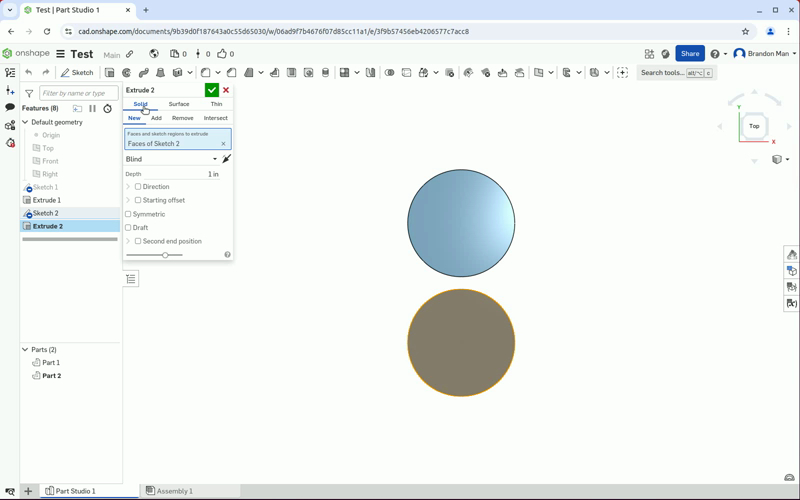
click(143, 106)
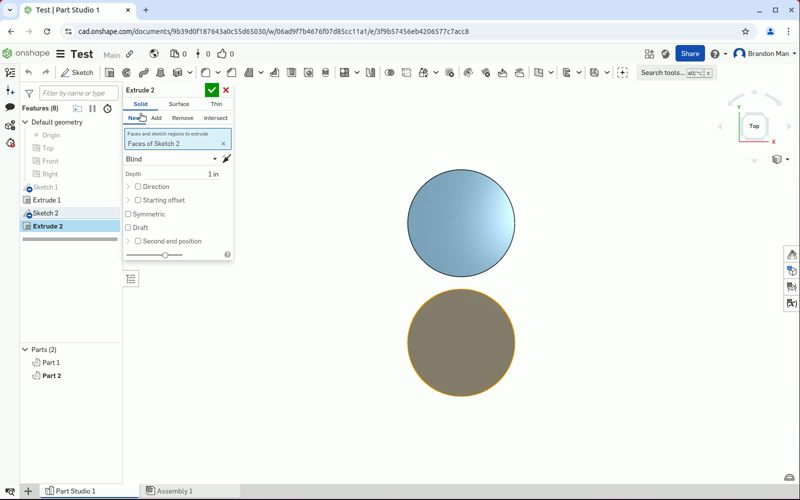
mouse_move(137, 120)
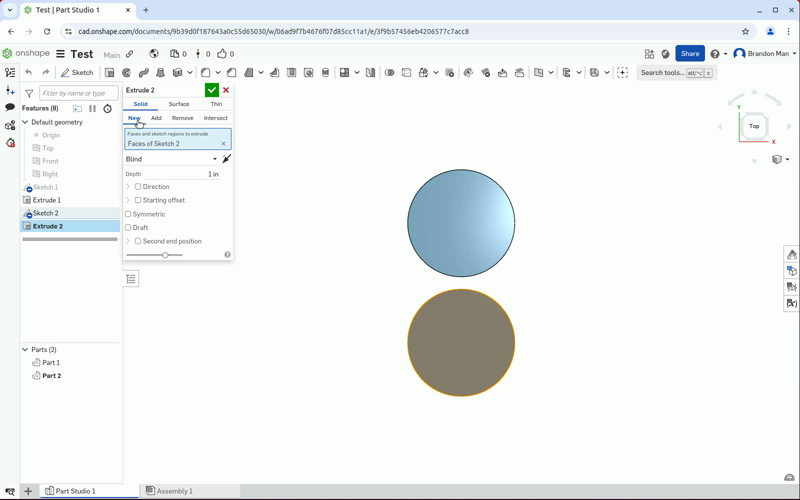
click(137, 120)
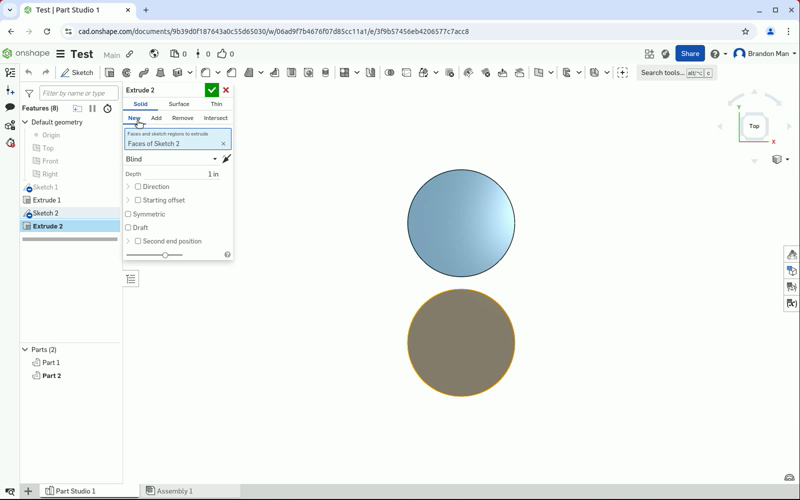
key(tab, 4)
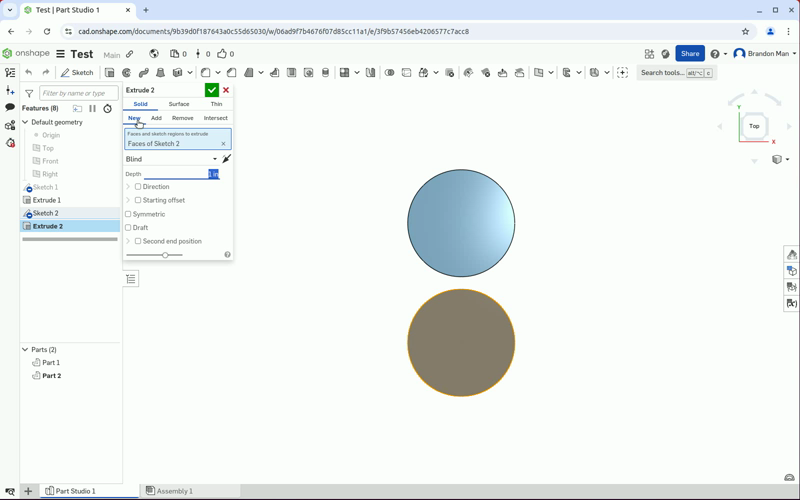
text(16.85)
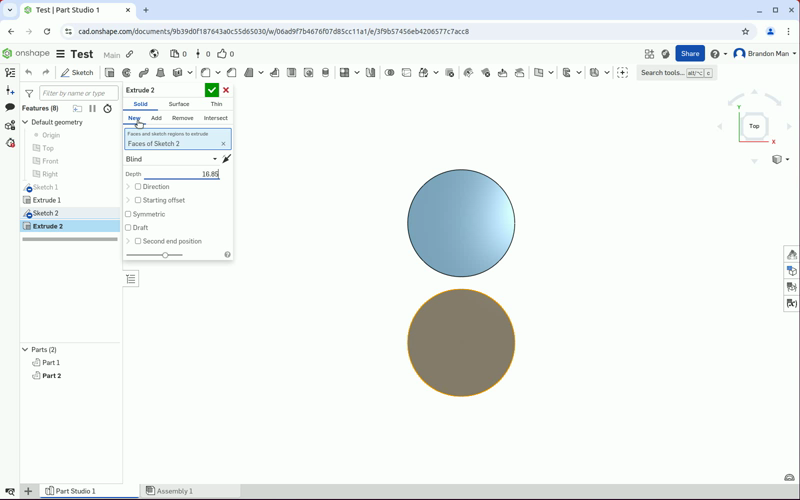
key(enter)
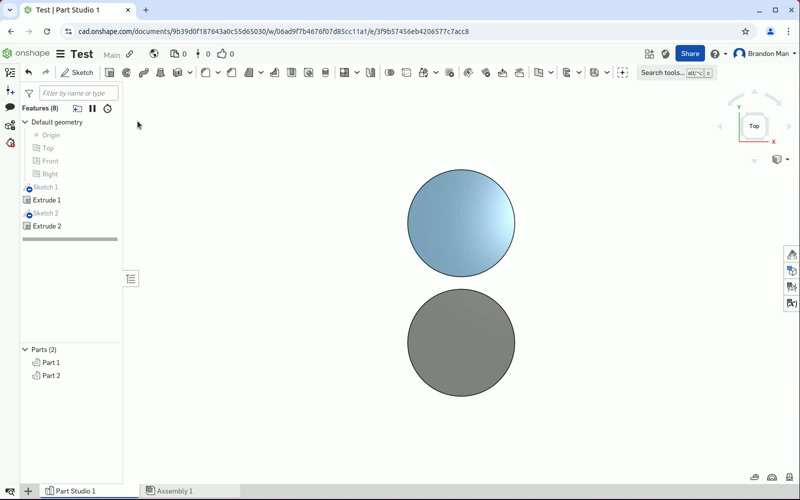
key(shift+h)
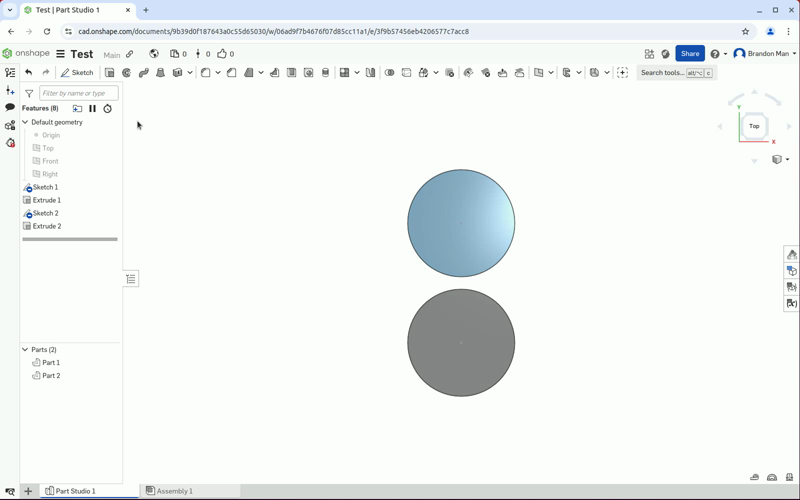
key(shift+h)
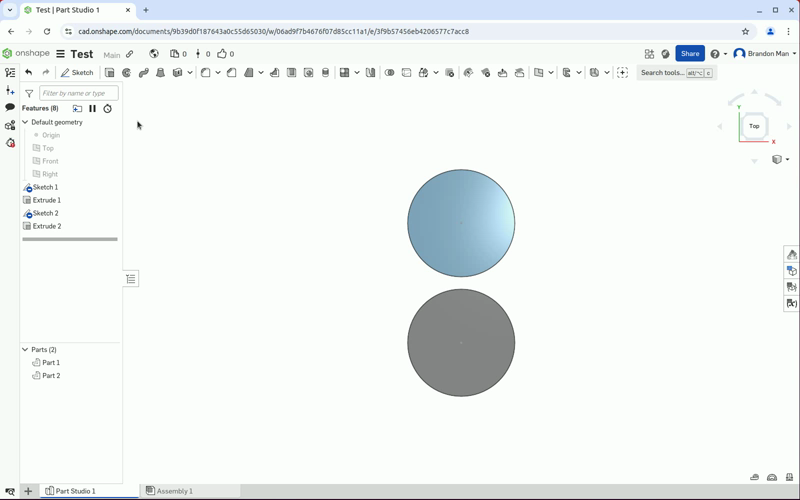
key(shift+7)
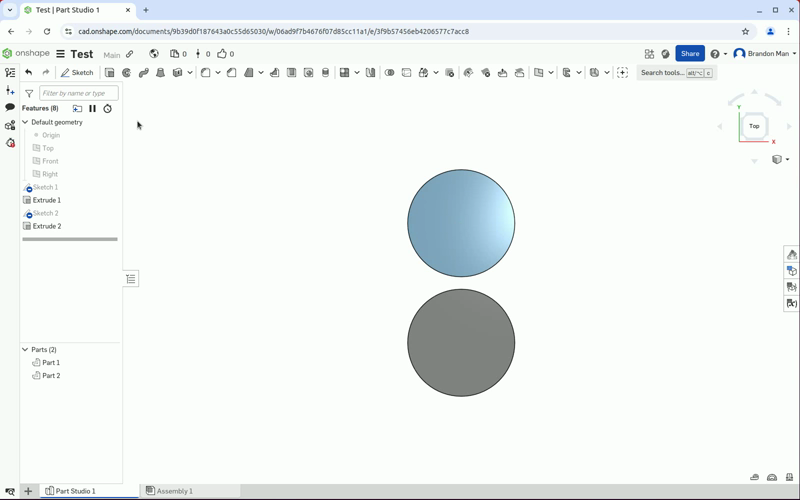
key(up, 3)
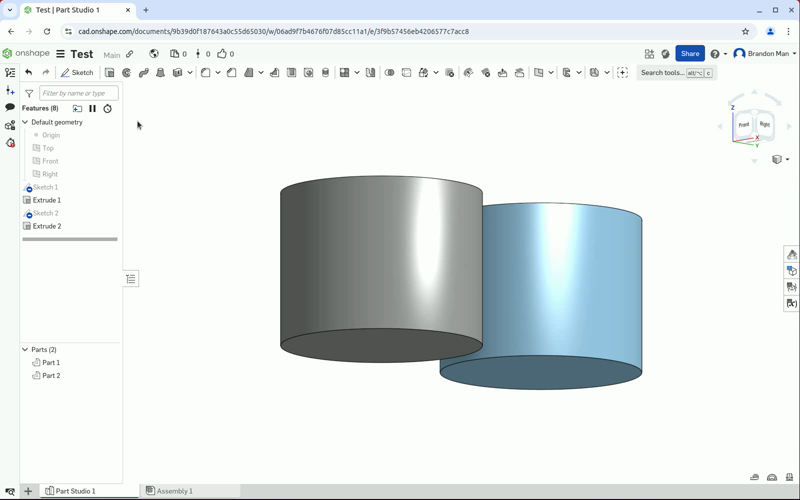
key(left, 3)
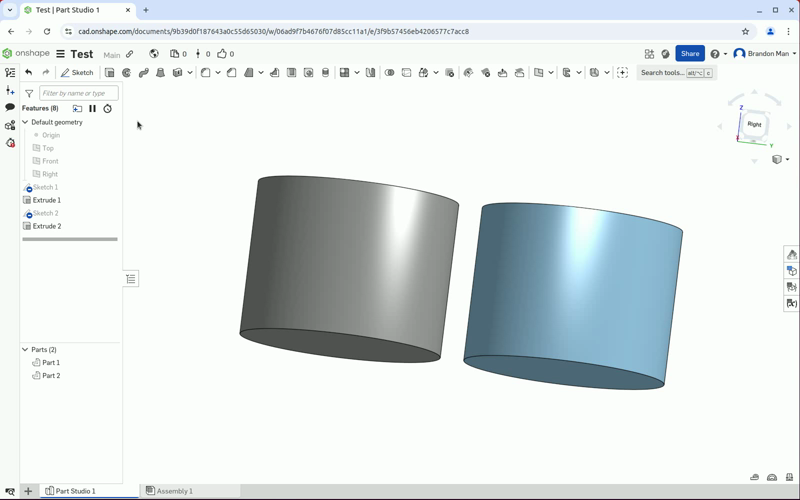
key(right, 3)
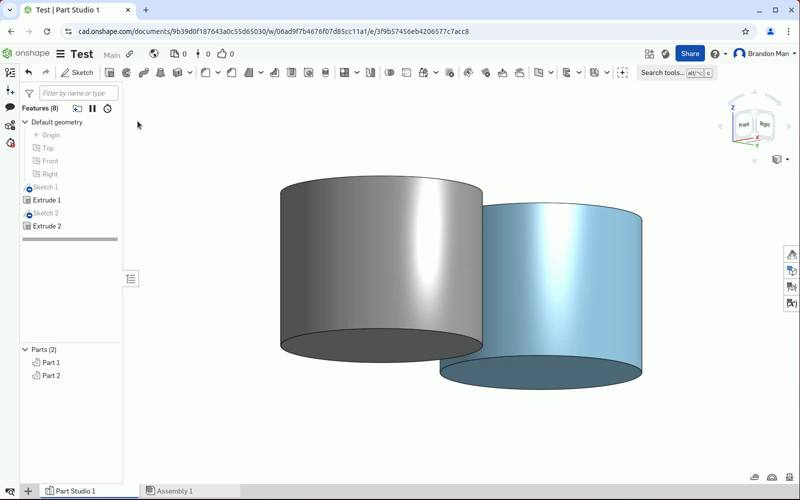
key(down, 3)
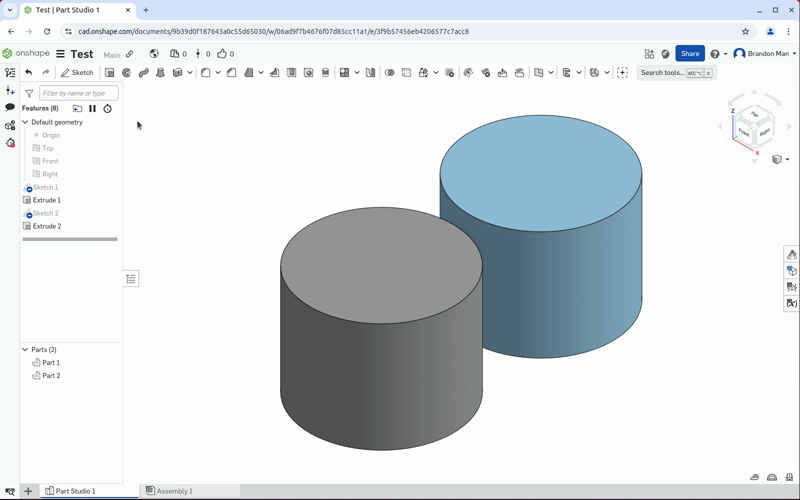
mouse_move(73, 189)
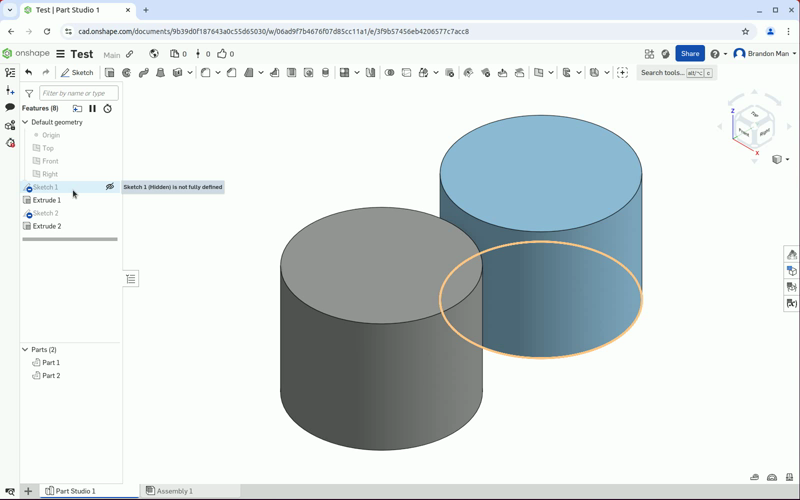
click(73, 189)